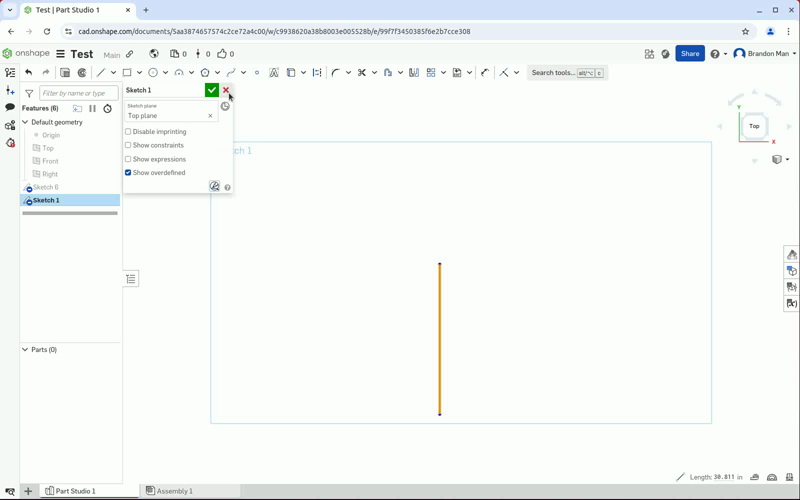
key(shift+h)
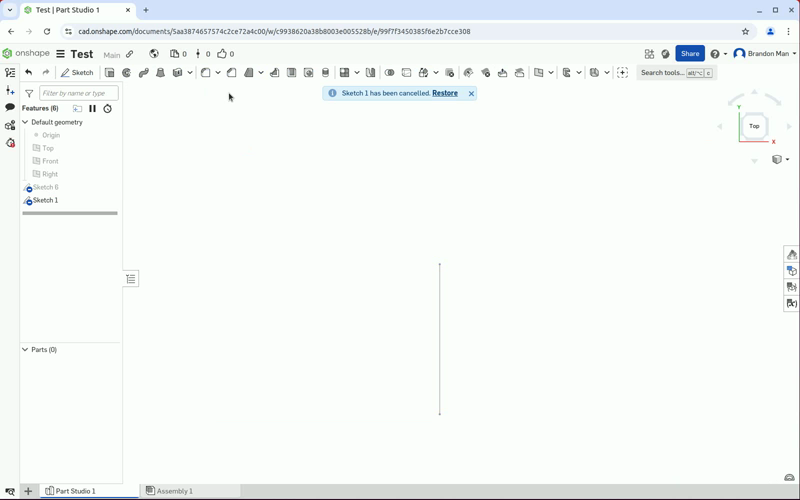
key(shift+s)
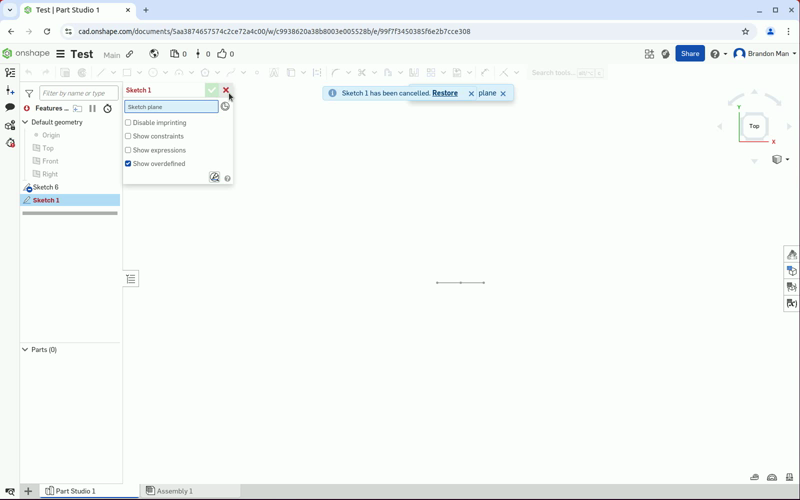
mouse_move(73, 150)
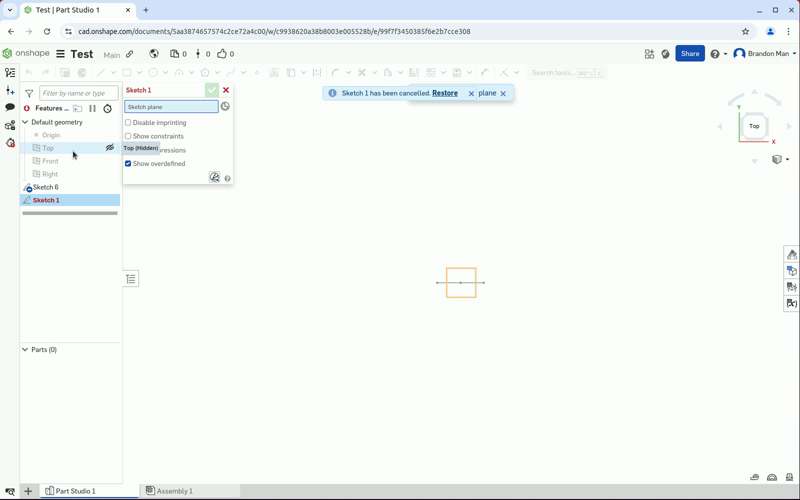
click(73, 150)
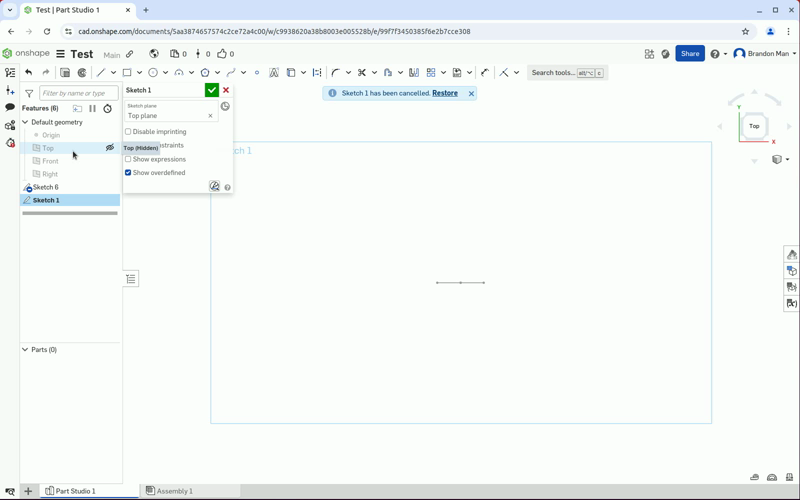
mouse_move(73, 352)
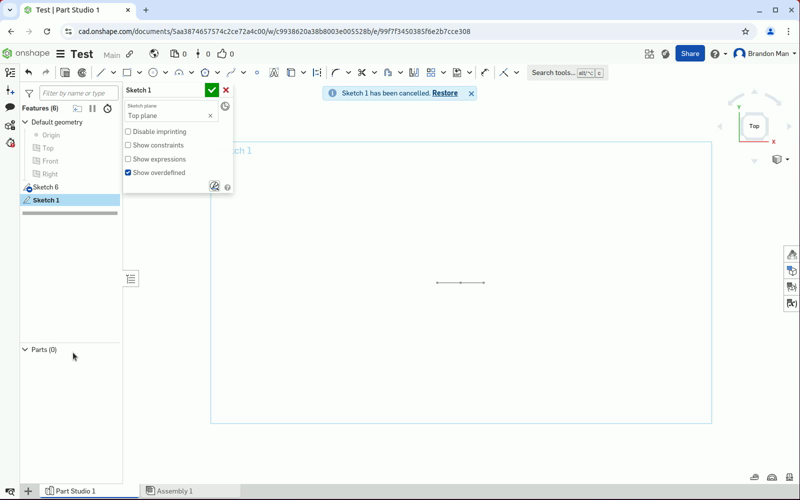
key(y)
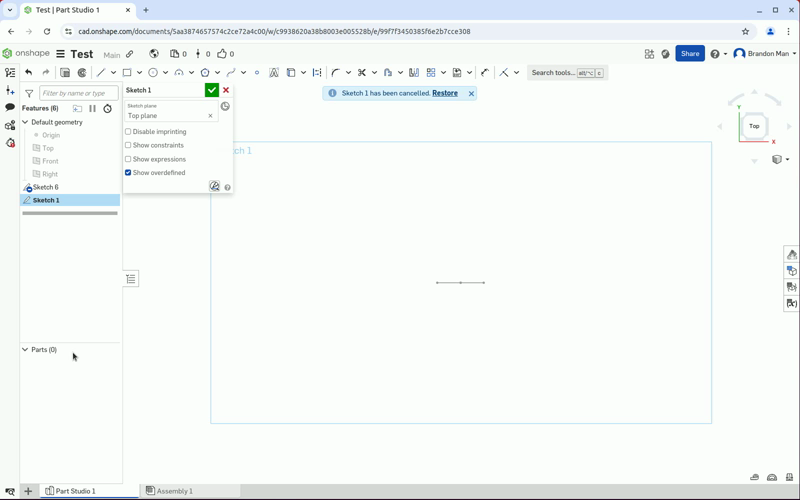
key(c)
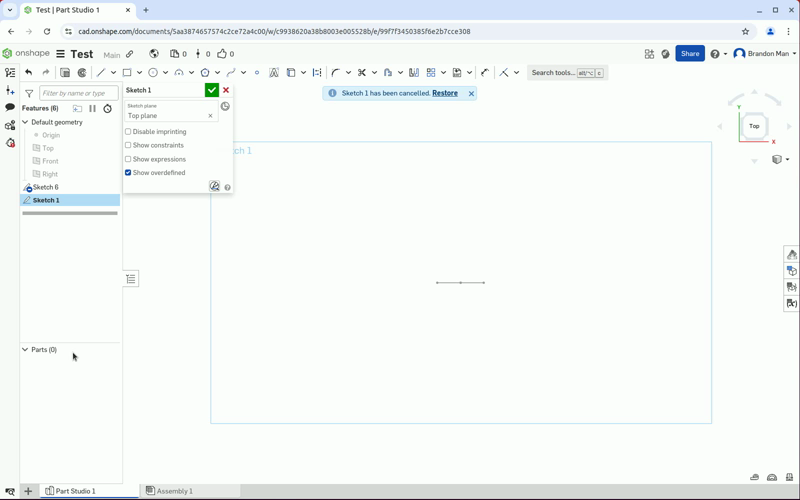
key_down(shift)
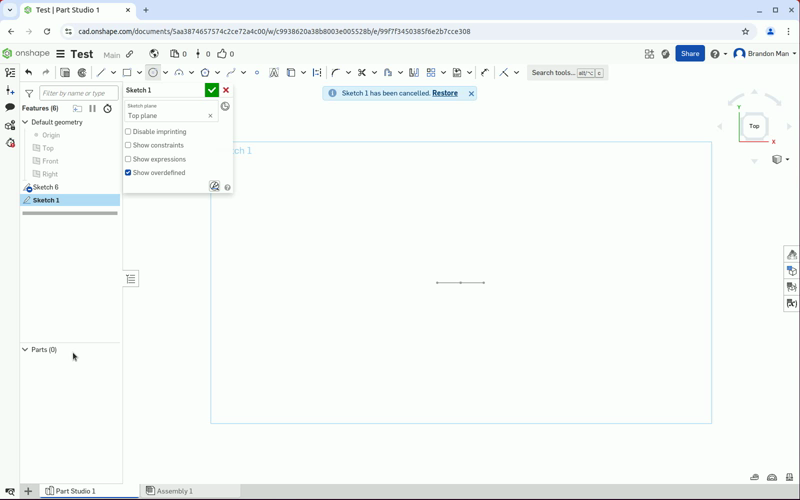
mouse_move(461, 282)
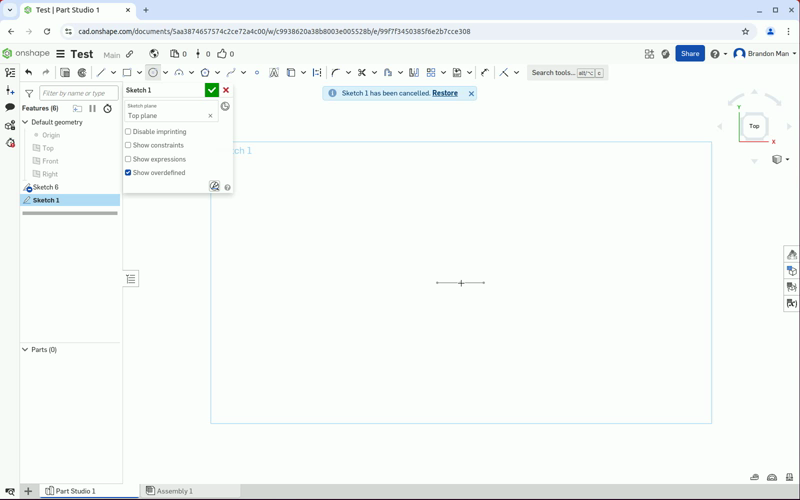
click(461, 282)
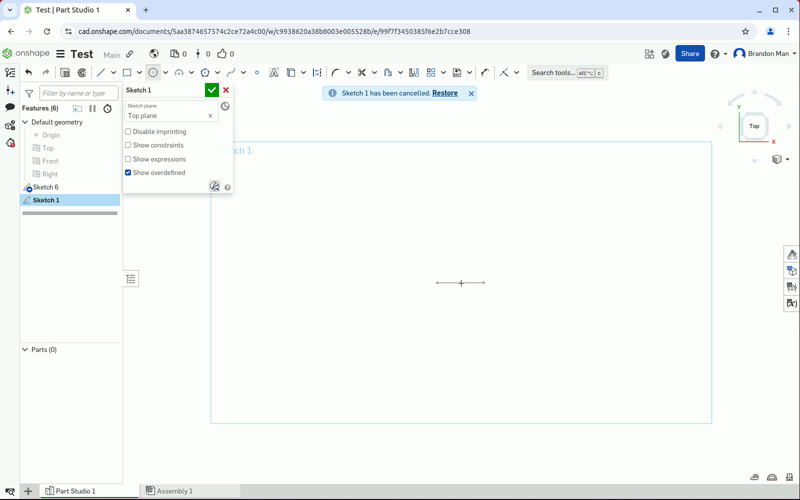
key_up(shift)
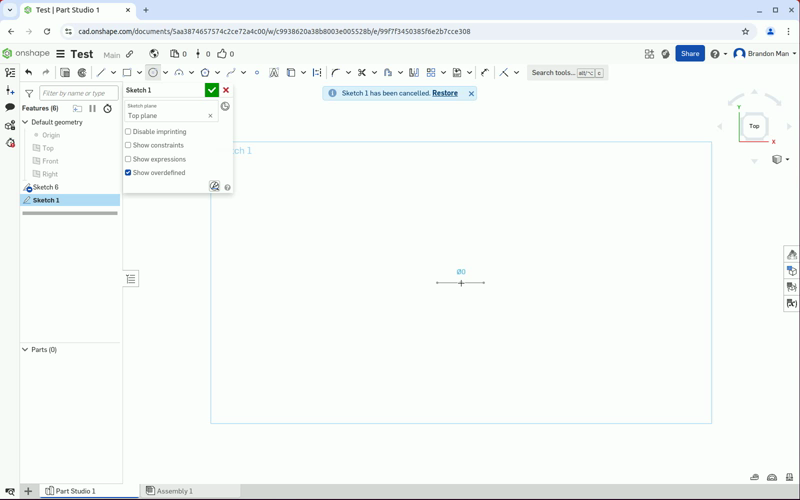
mouse_move(574, 282)
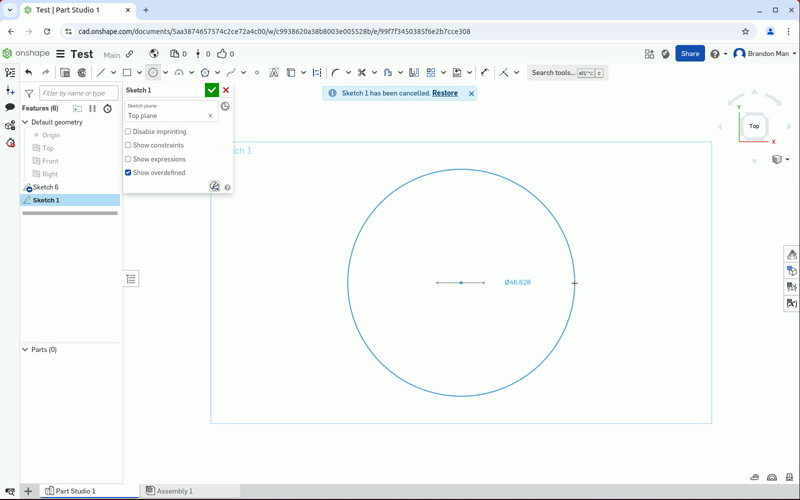
click(574, 282)
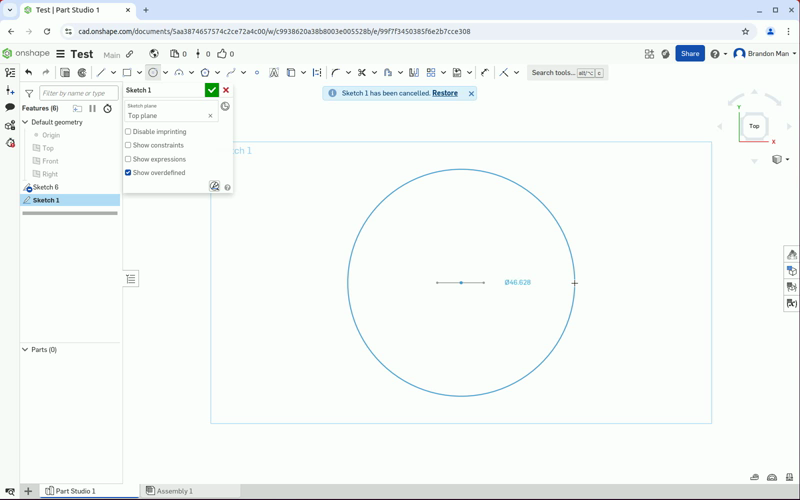
key(esc)
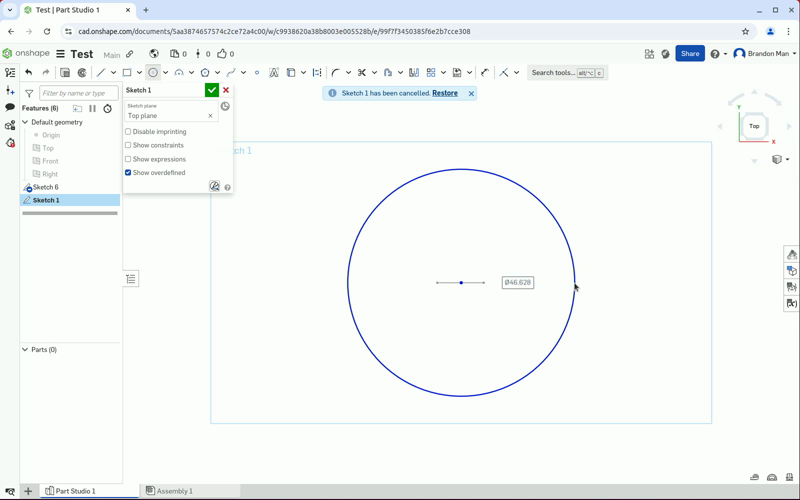
key(c)
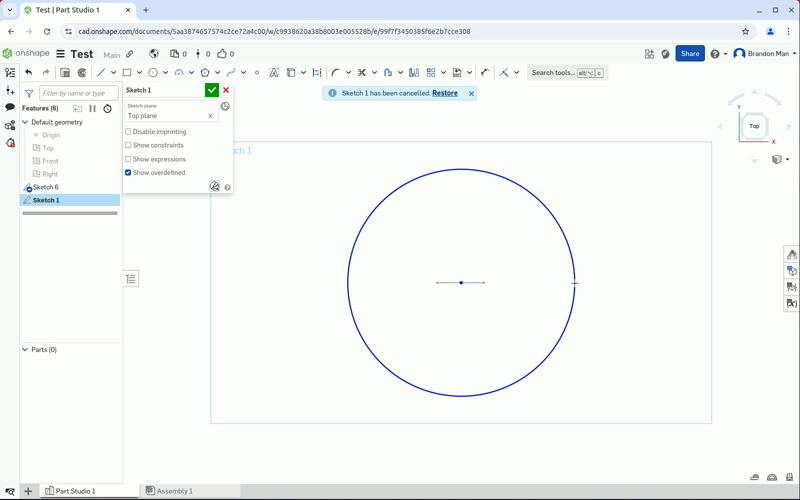
key_down(shift)
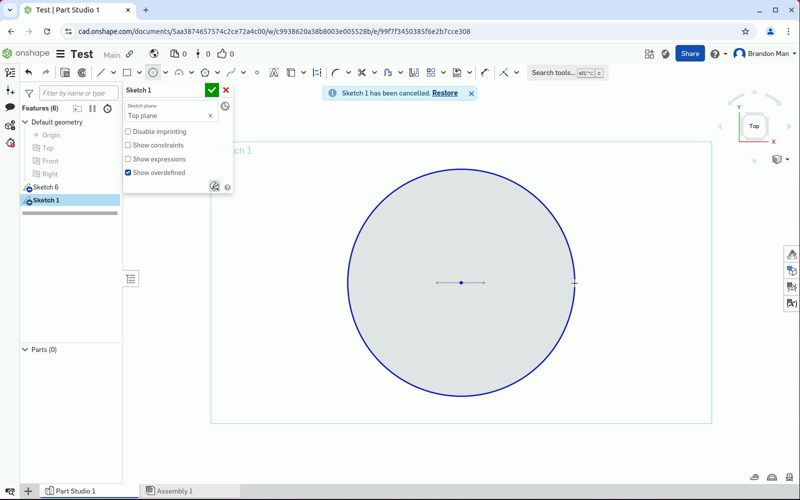
mouse_move(461, 282)
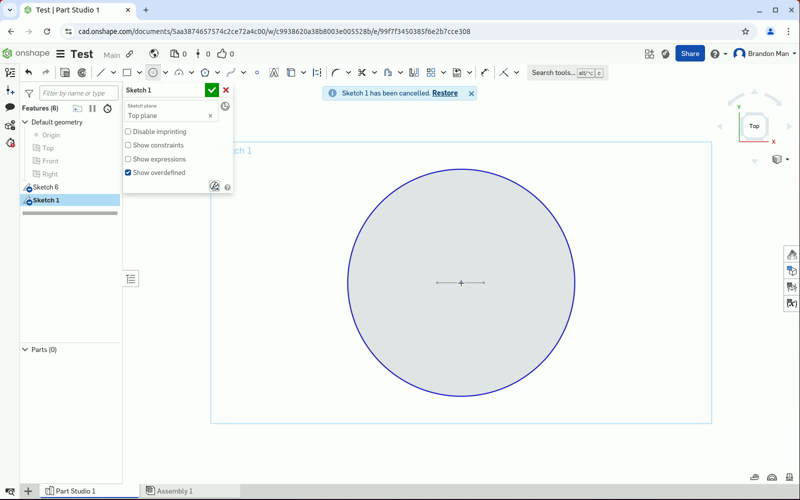
click(461, 282)
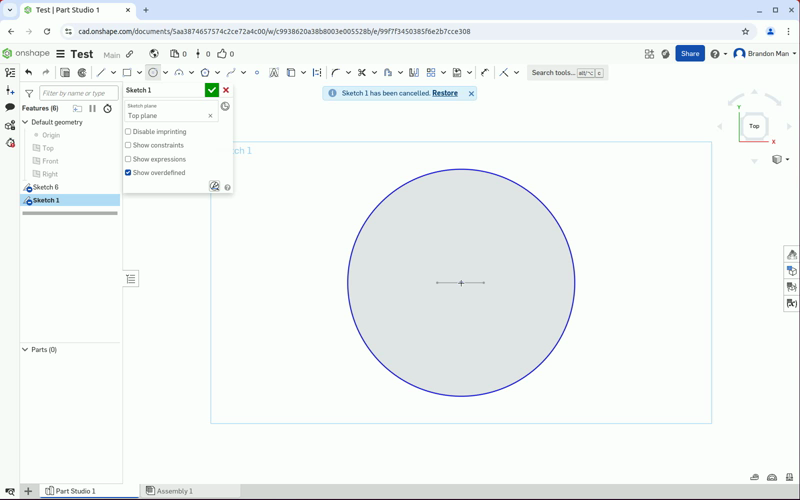
key_up(shift)
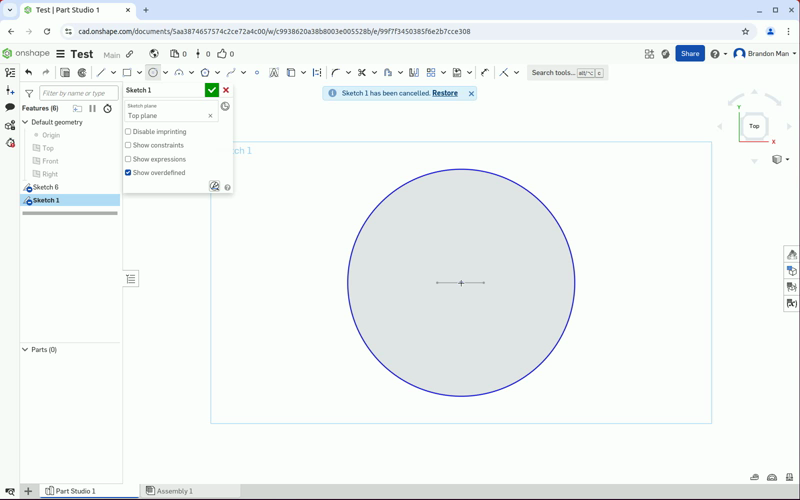
mouse_move(532, 282)
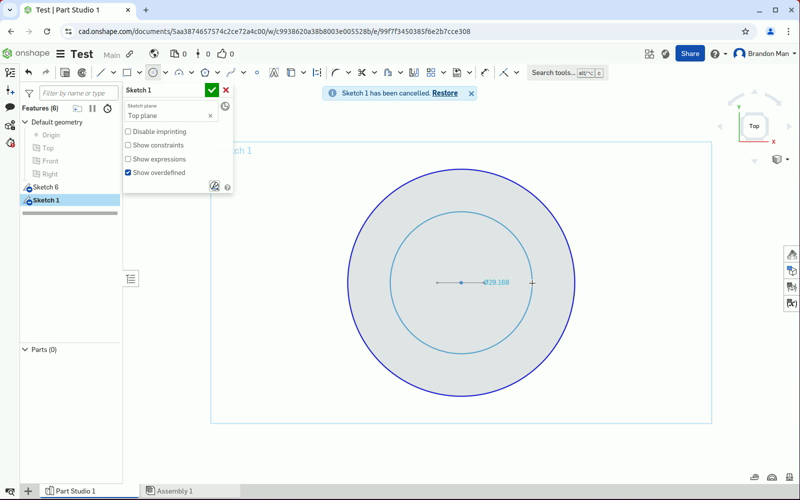
click(532, 282)
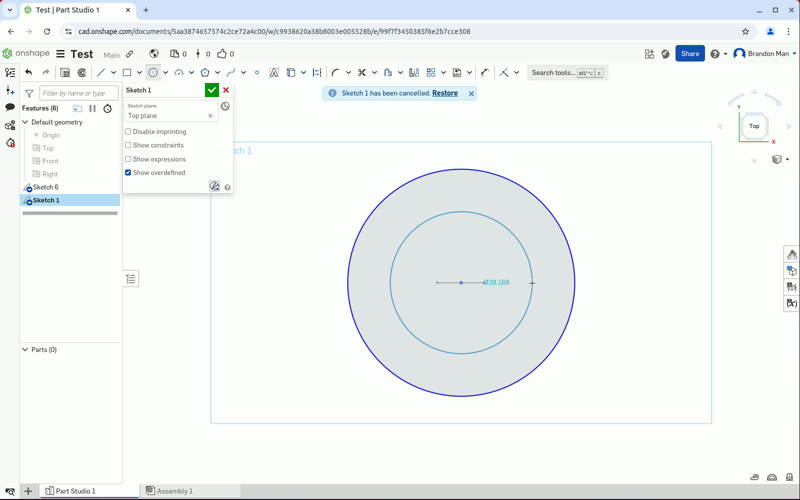
key(esc)
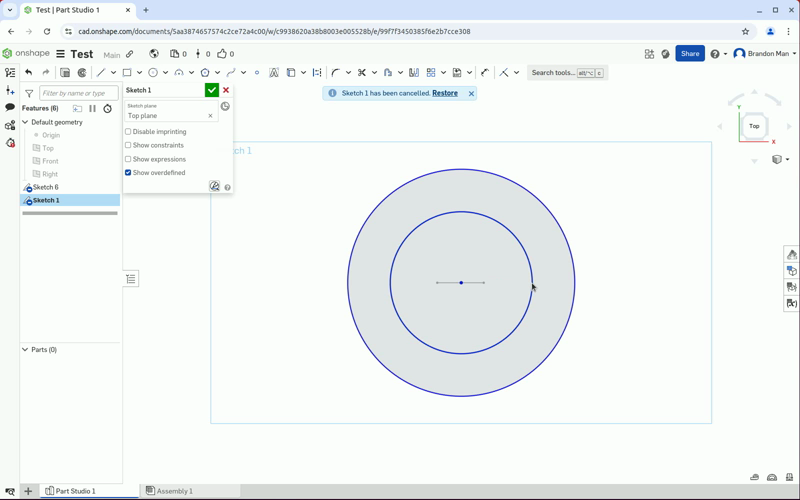
mouse_move(391, 342)
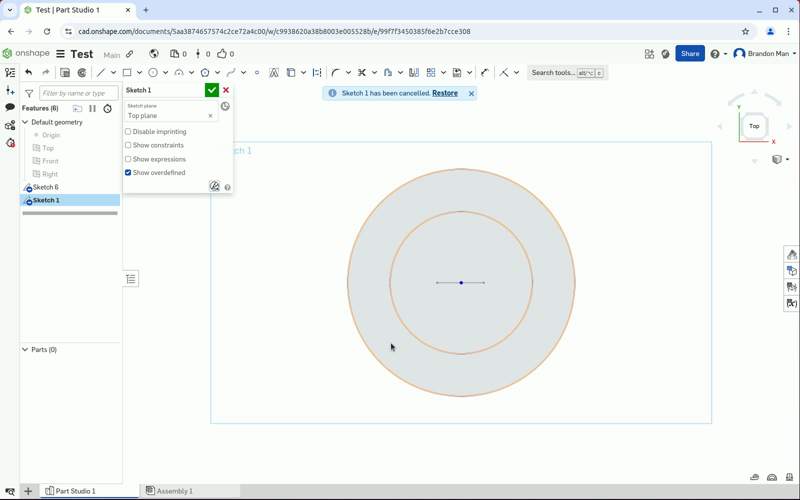
click(391, 342)
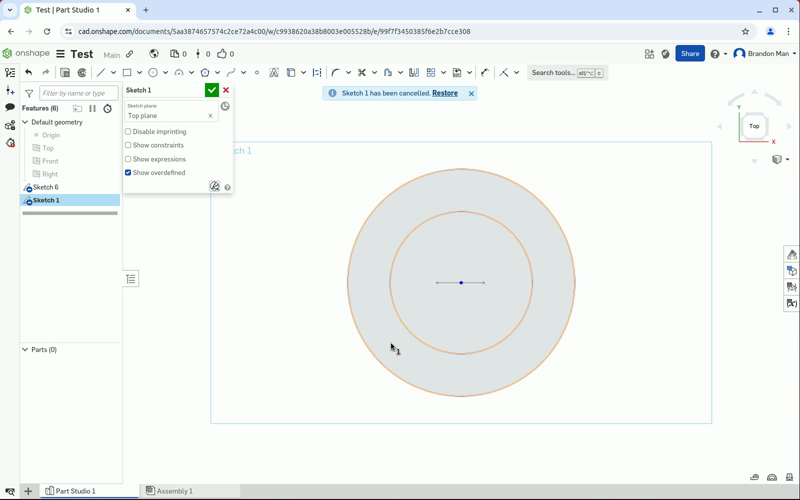
mouse_move(73, 352)
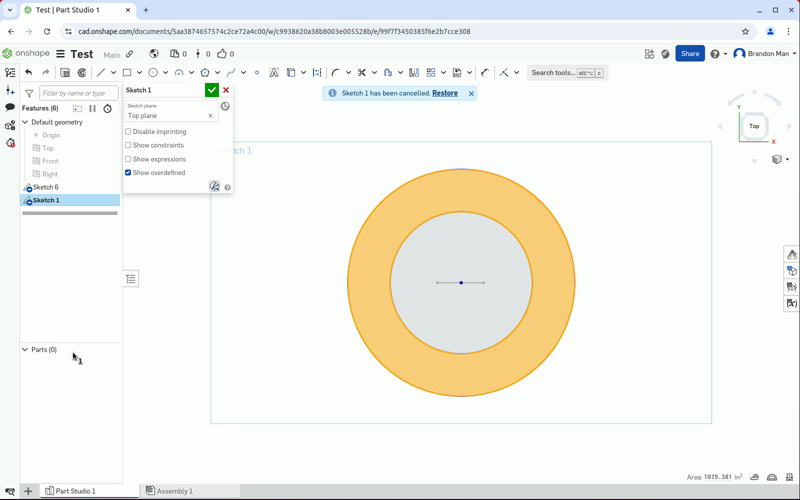
key(shift+y)
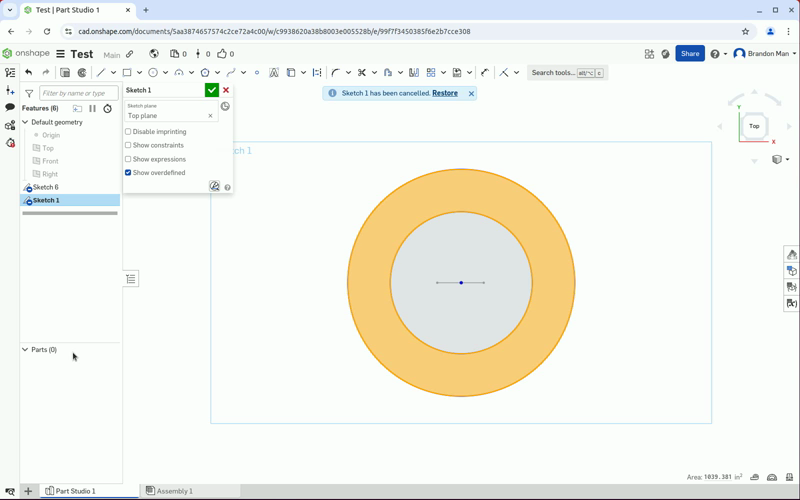
key(shift+e)
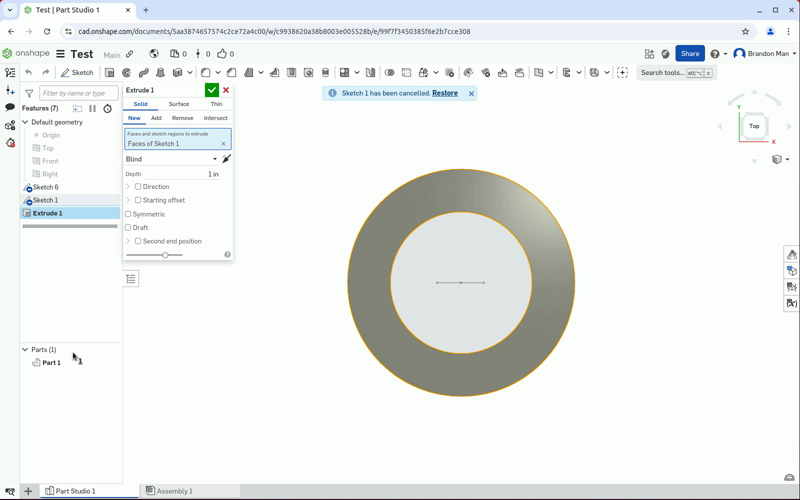
mouse_move(143, 106)
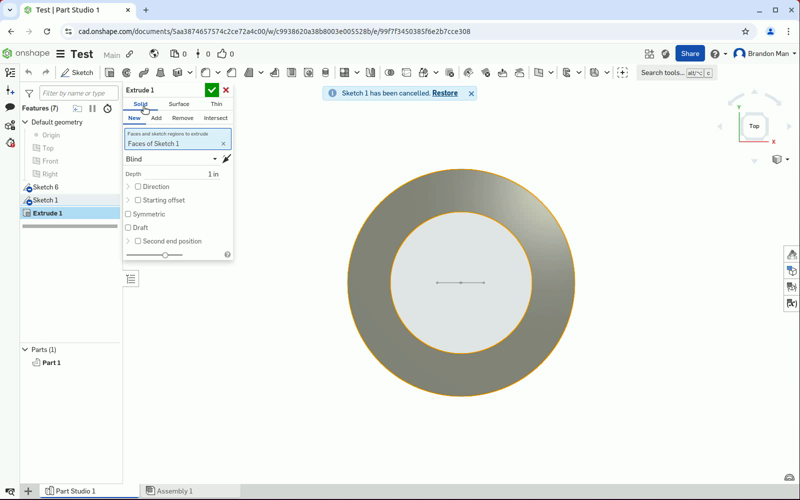
click(143, 106)
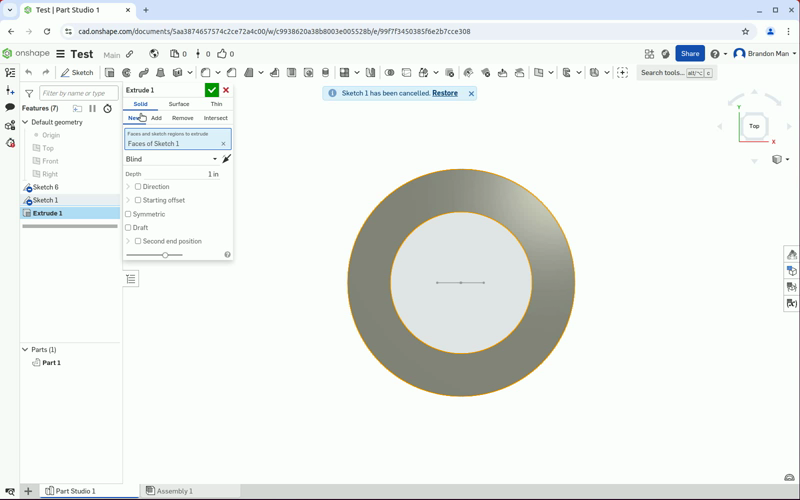
mouse_move(137, 120)
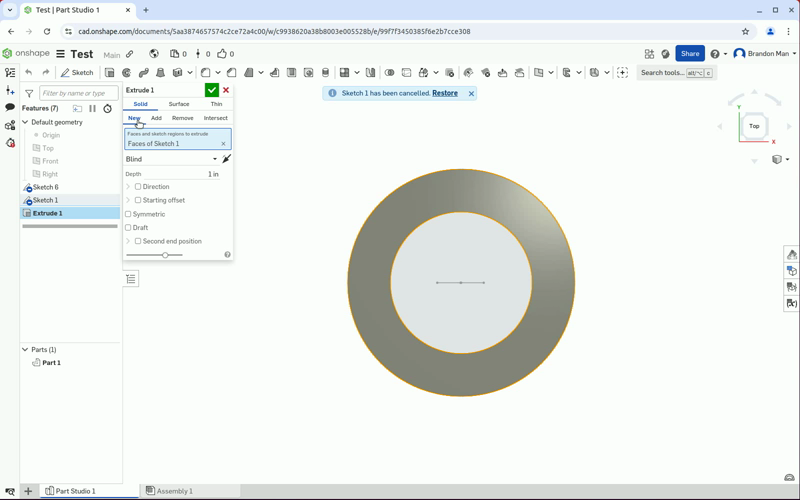
click(137, 120)
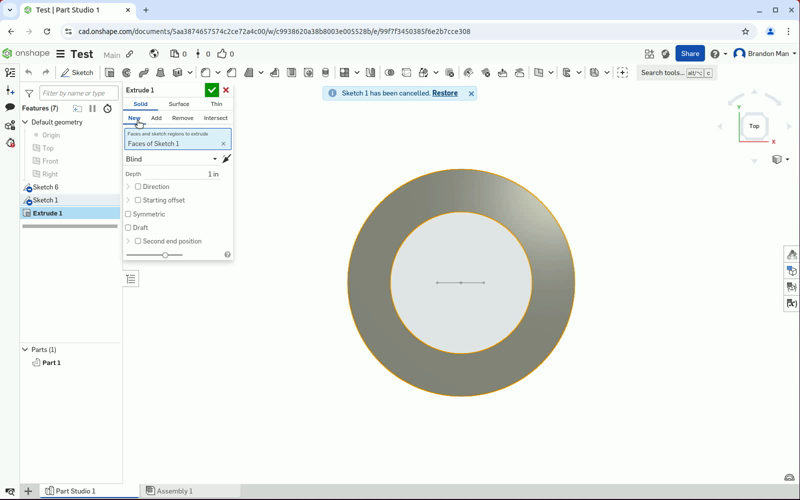
key(tab, 4)
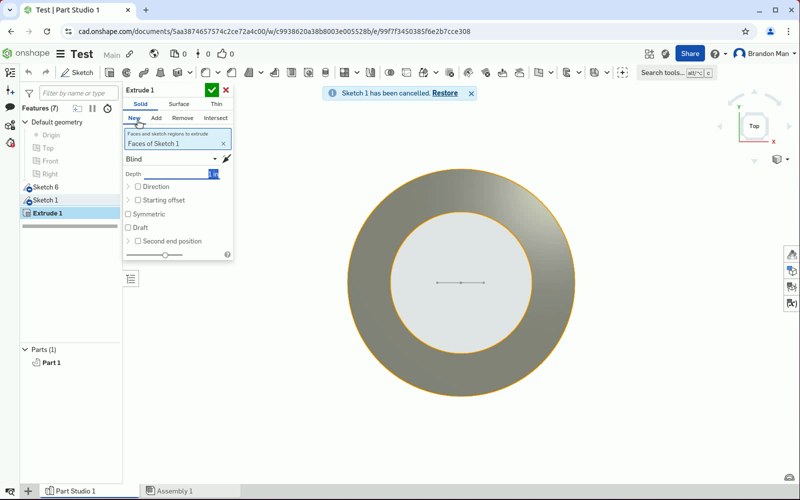
text(1.926)
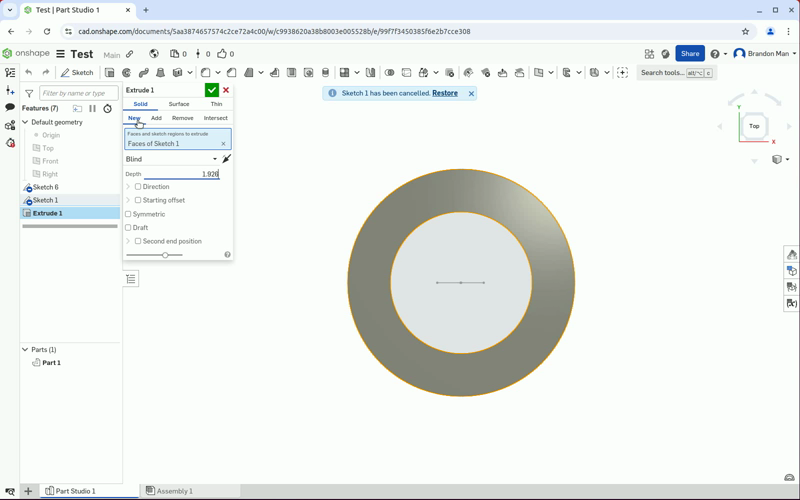
key(enter)
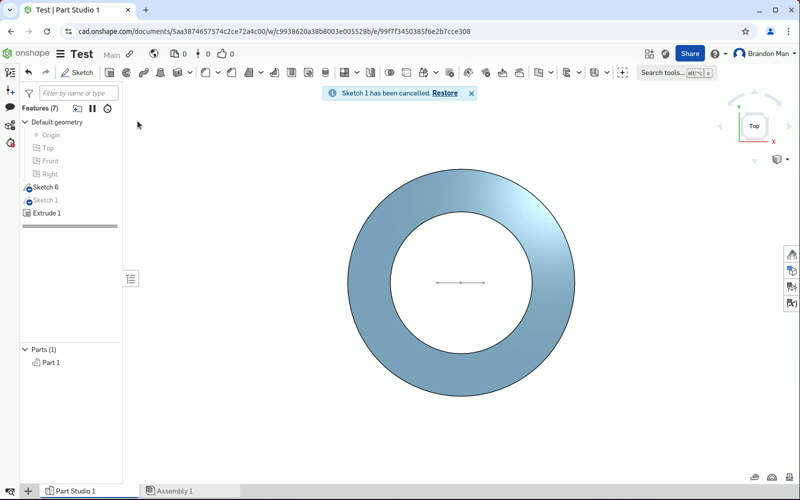
key(shift+h)
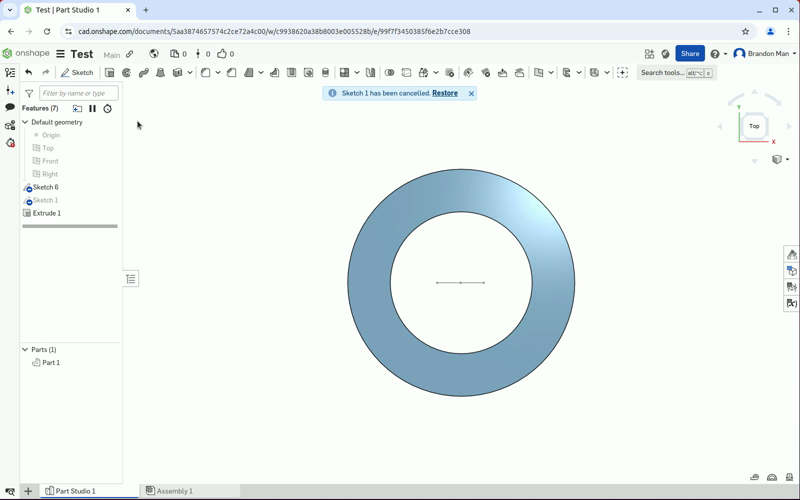
key(shift+h)
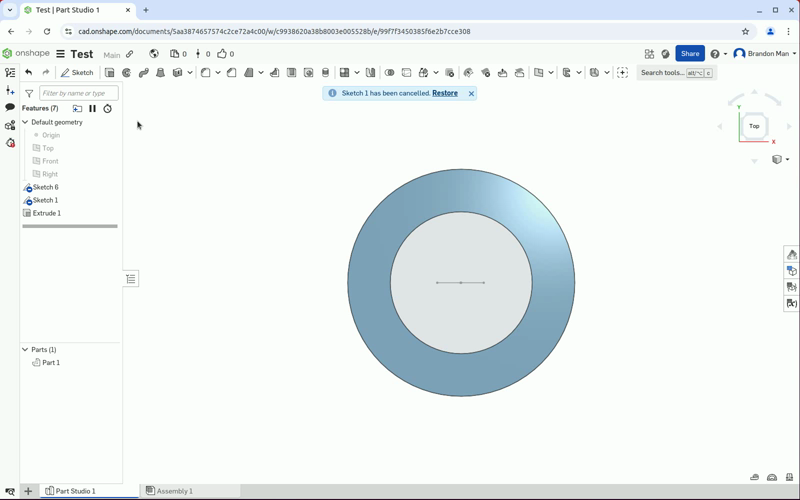
mouse_move(73, 189)
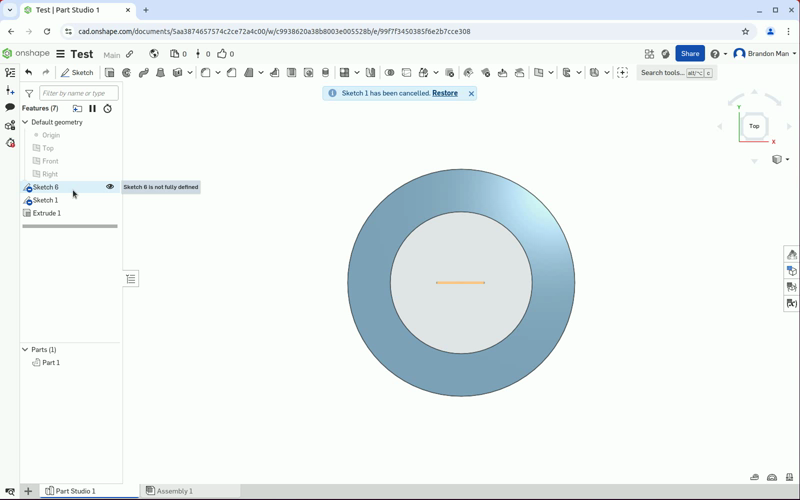
click(73, 189)
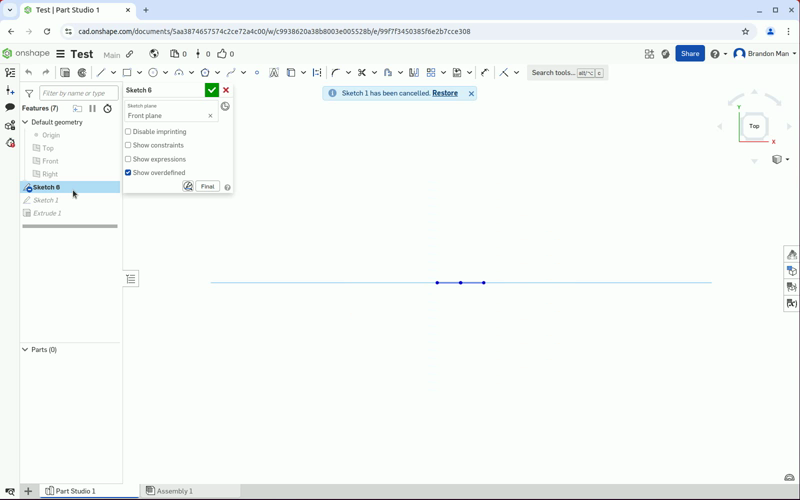
mouse_move(229, 92)
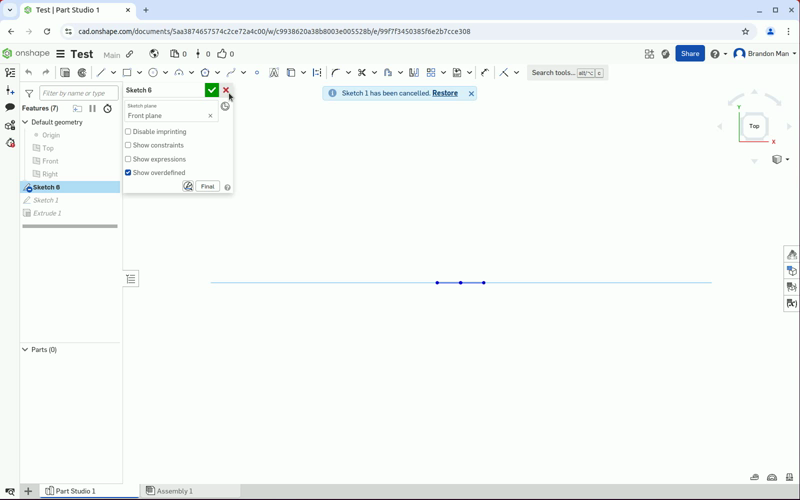
click(229, 92)
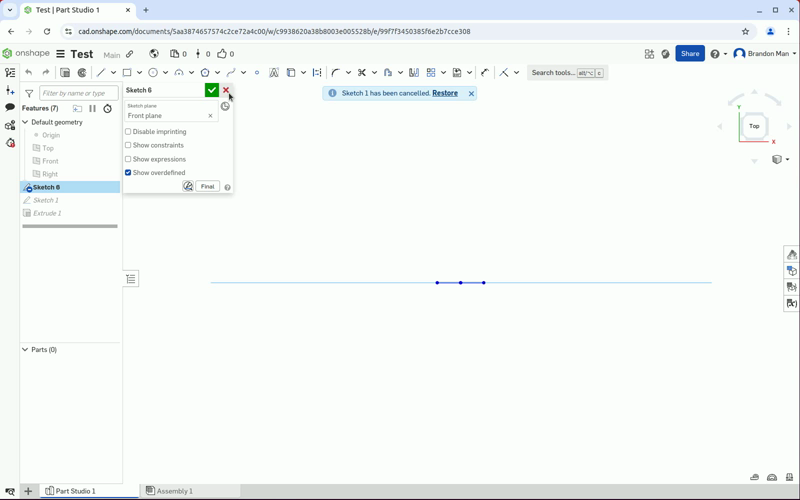
key(shift+s)
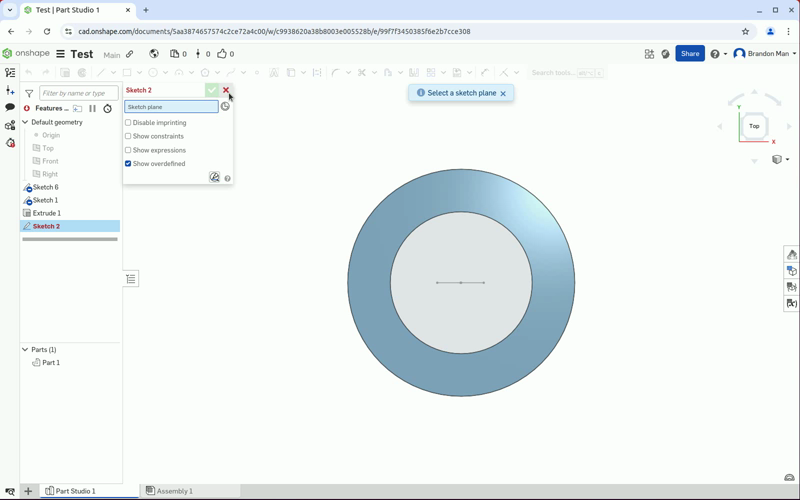
mouse_move(73, 150)
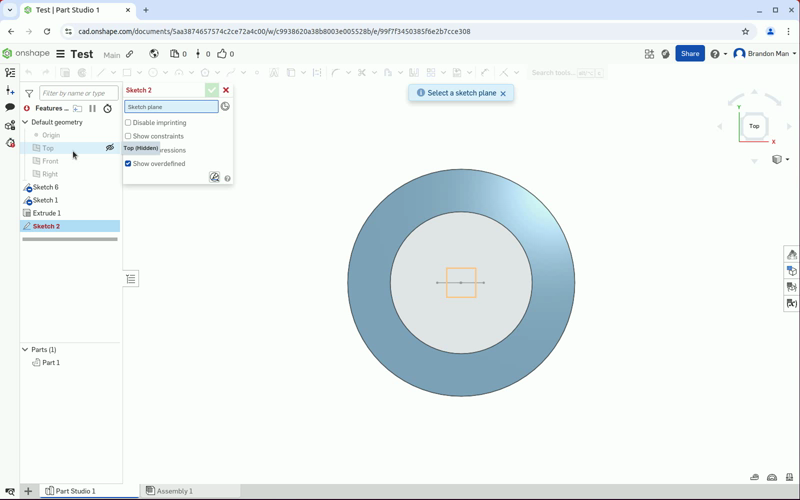
click(73, 150)
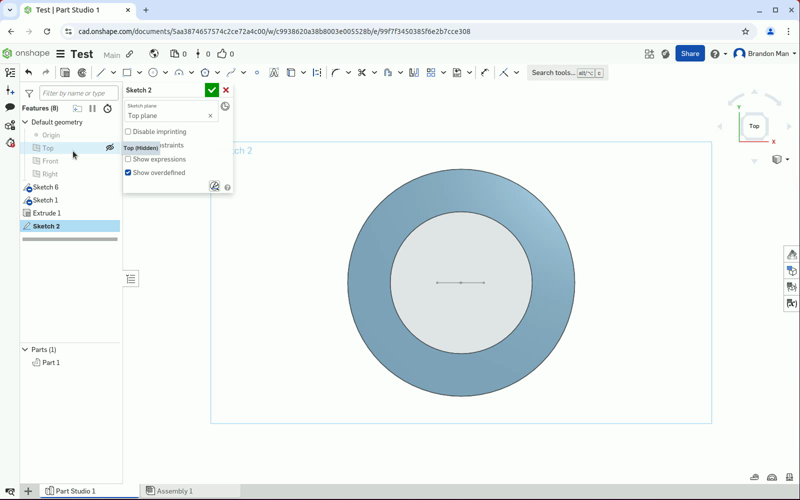
mouse_move(73, 352)
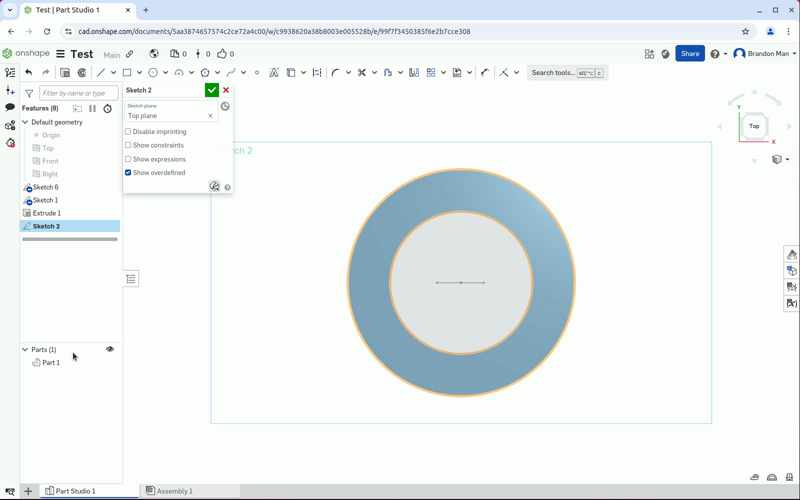
key(y)
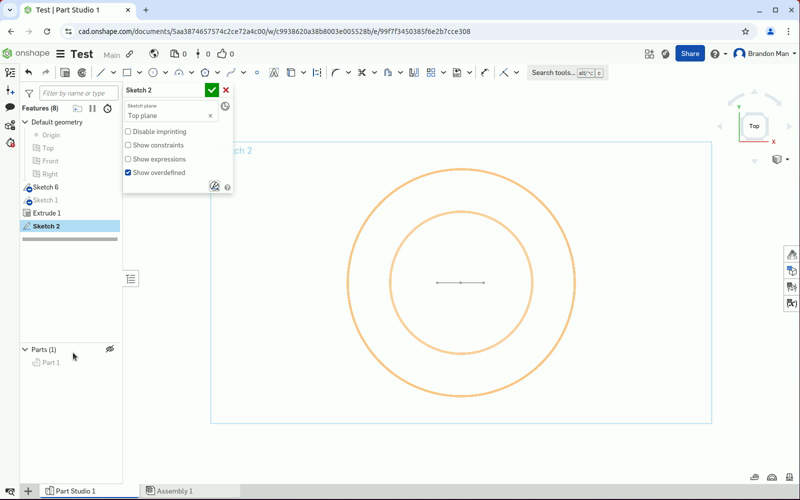
key(c)
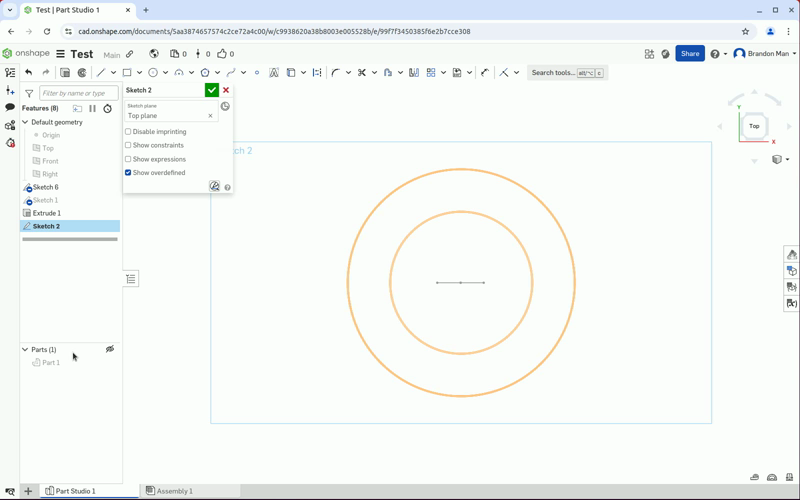
key_down(shift)
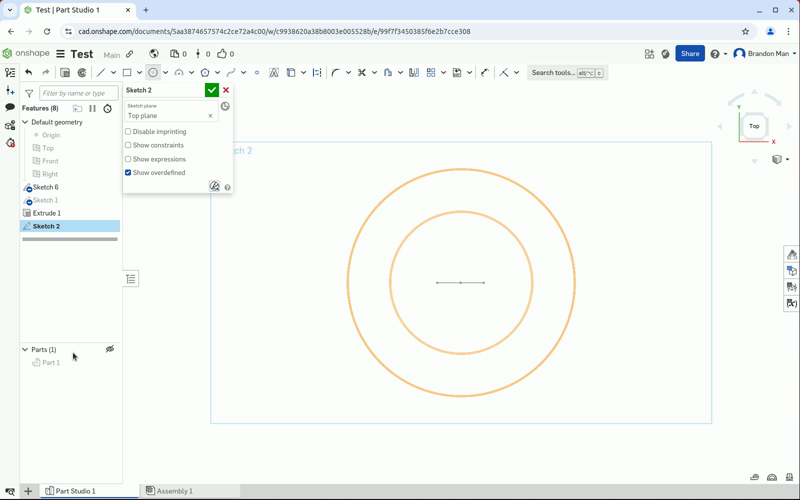
mouse_move(461, 282)
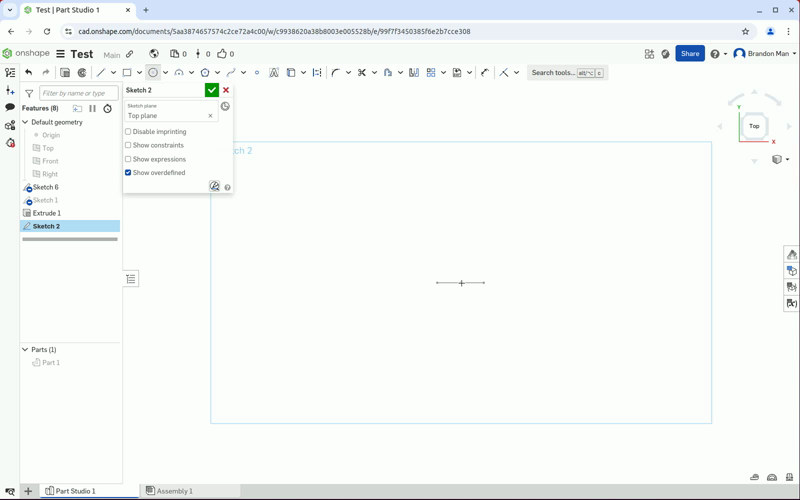
click(461, 282)
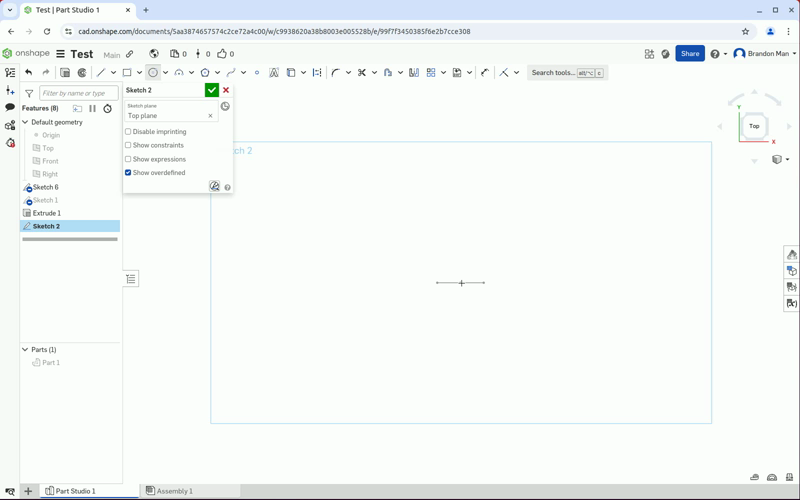
key_up(shift)
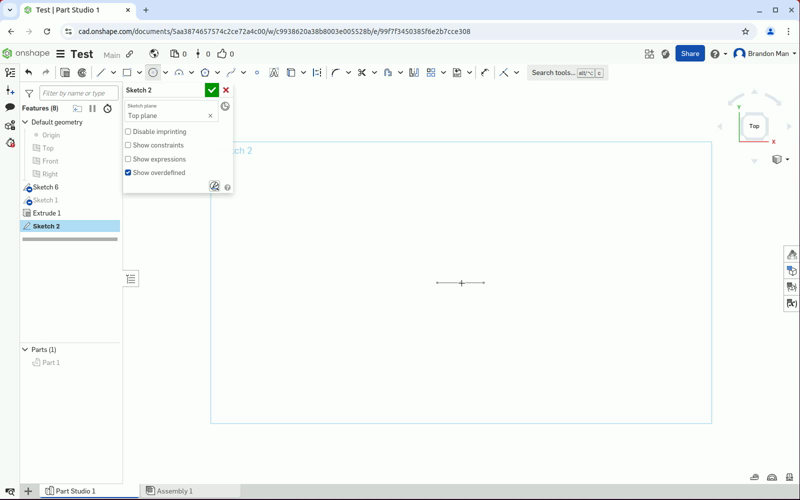
mouse_move(534, 282)
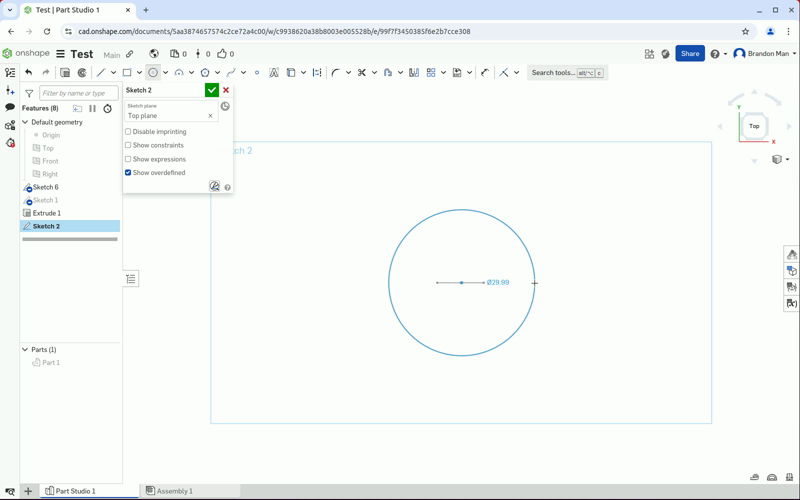
click(534, 282)
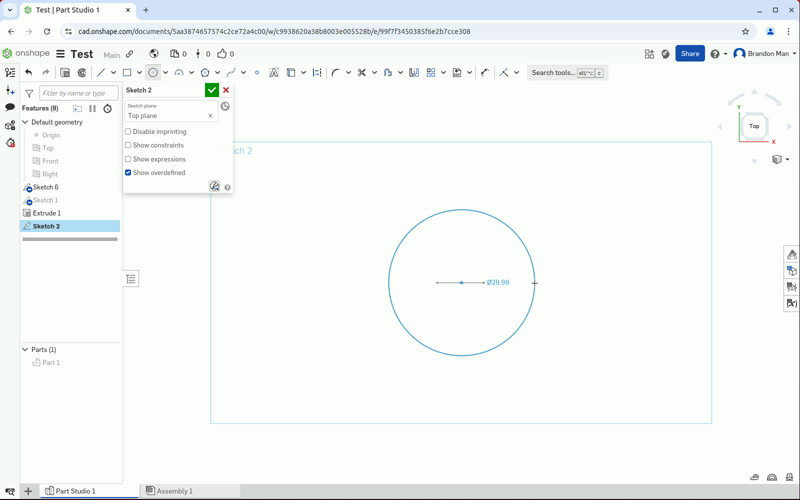
key(esc)
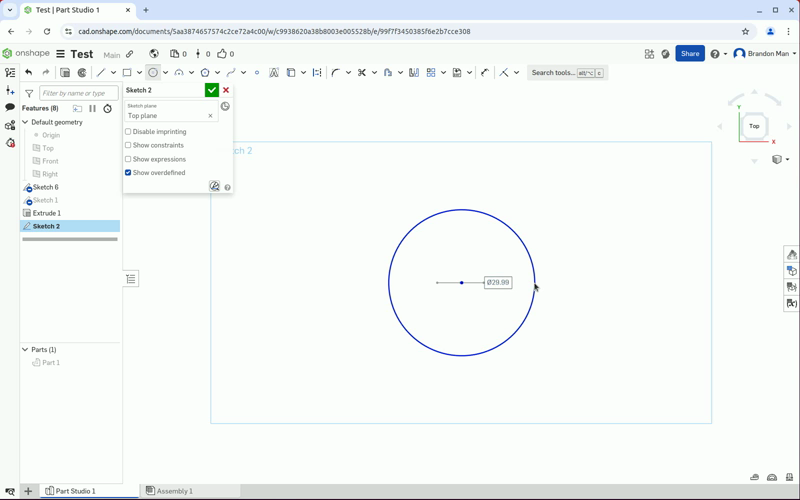
key(c)
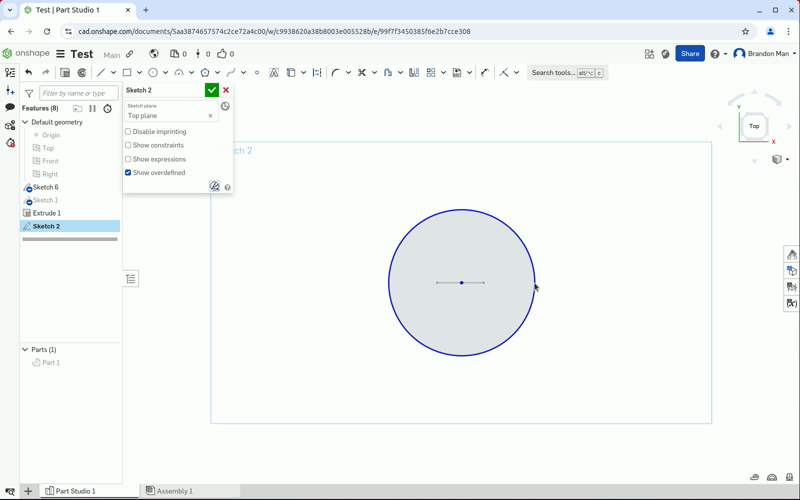
key_down(shift)
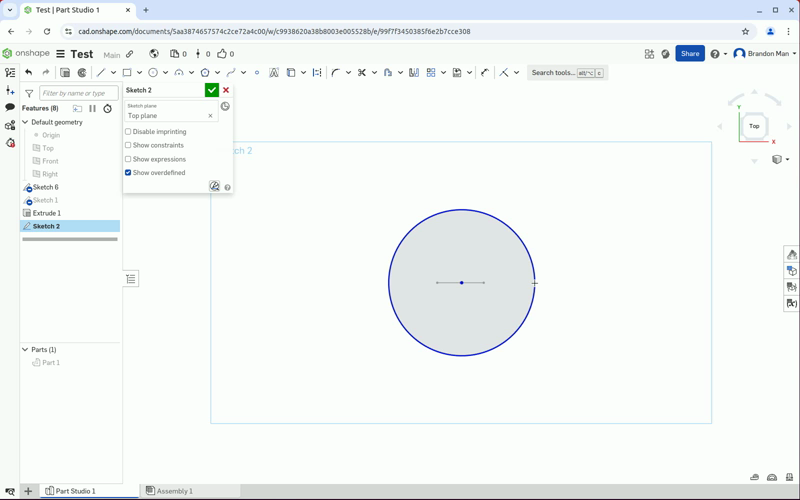
mouse_move(461, 282)
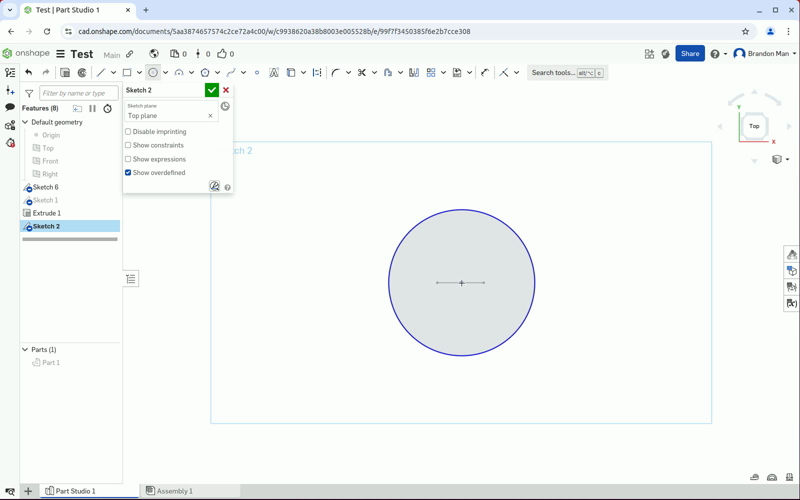
click(461, 282)
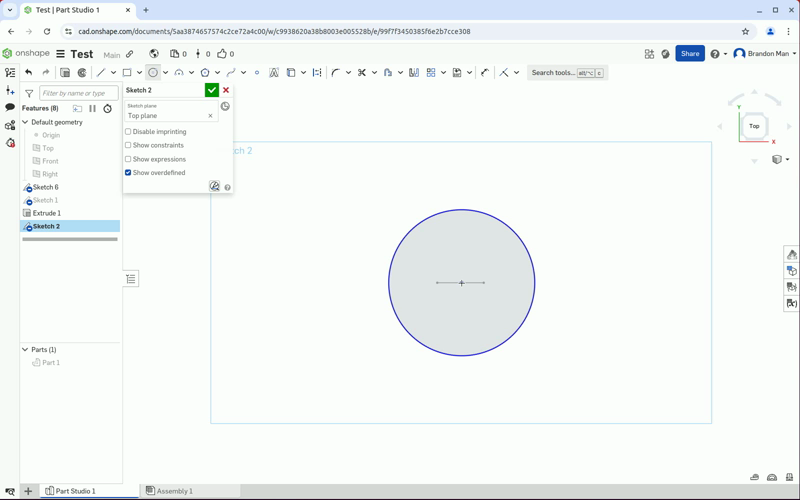
key_up(shift)
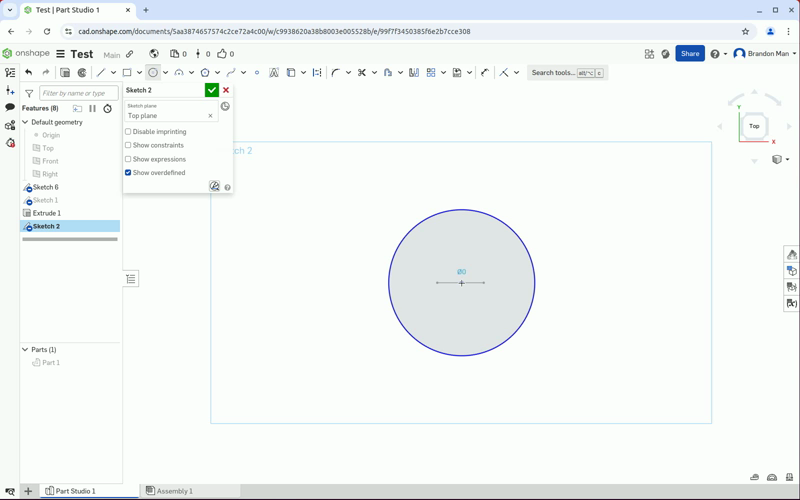
mouse_move(527, 282)
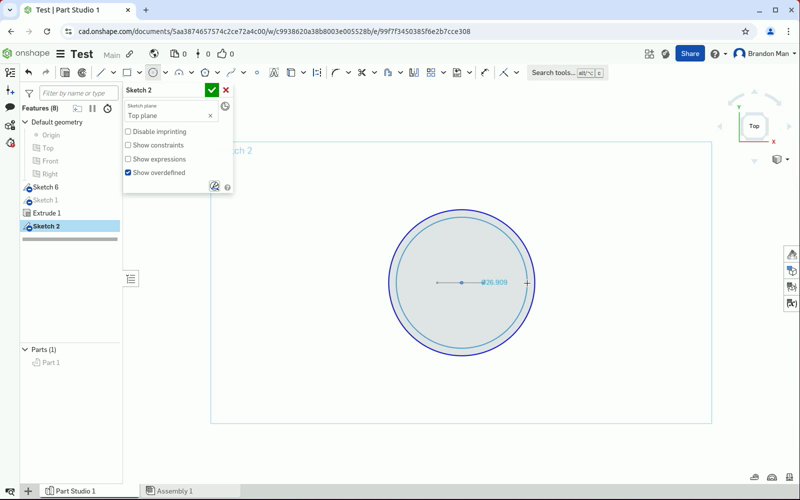
click(527, 282)
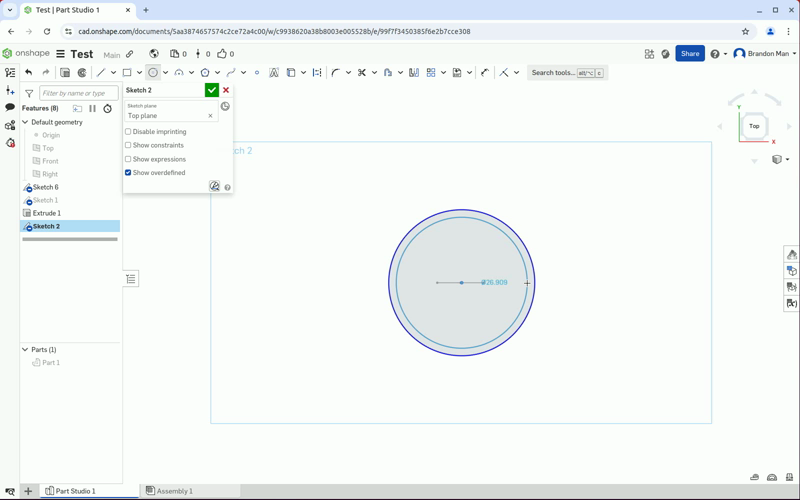
key(esc)
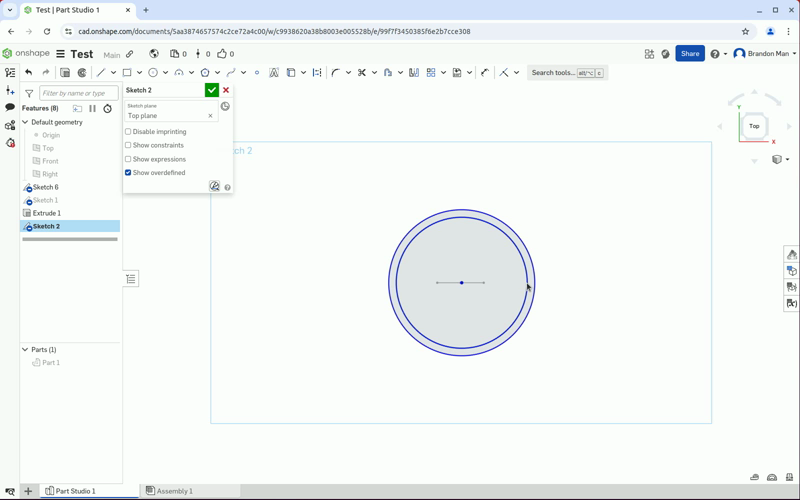
mouse_move(398, 255)
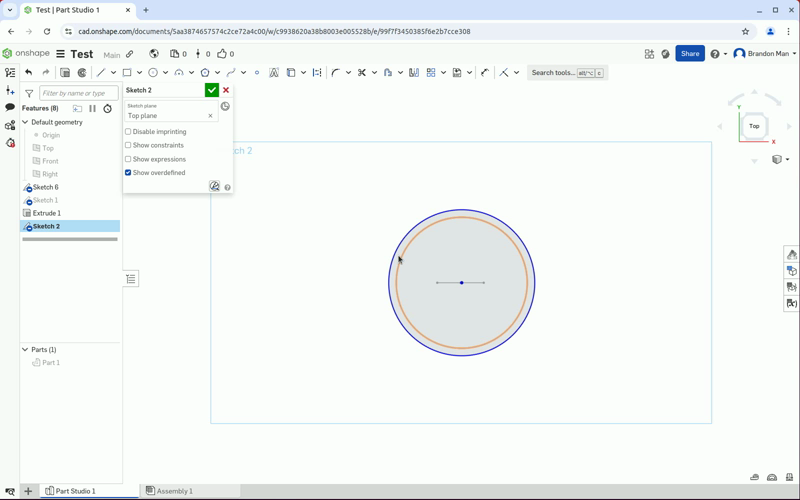
click(398, 255)
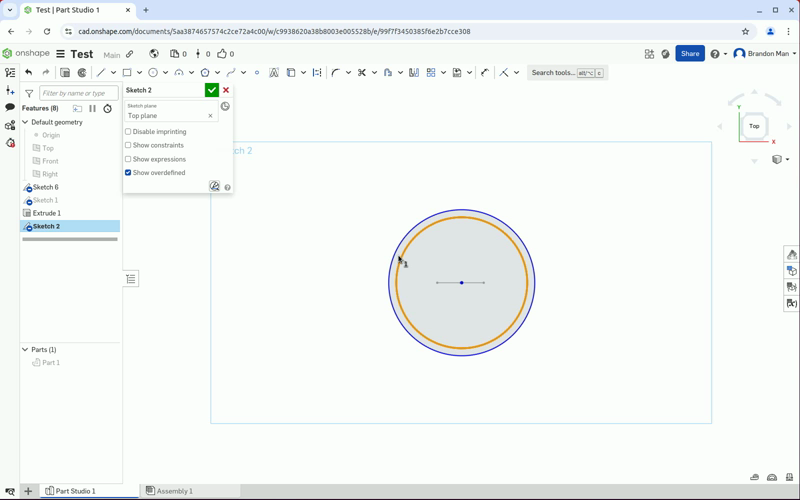
mouse_move(73, 352)
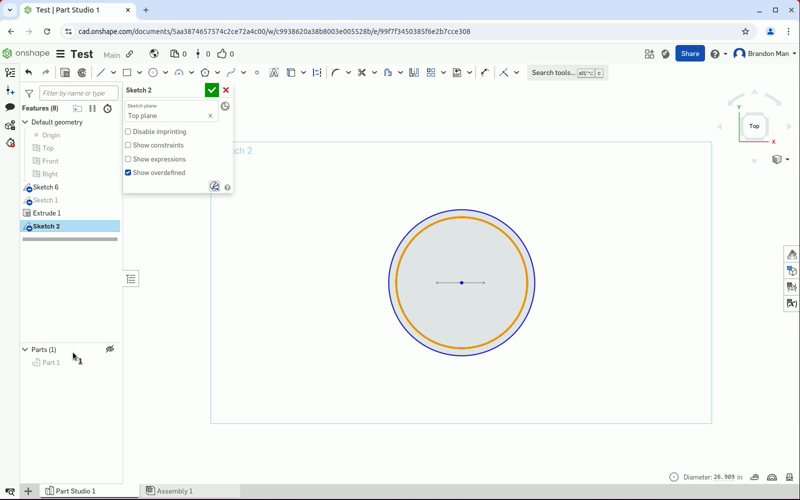
key(shift+y)
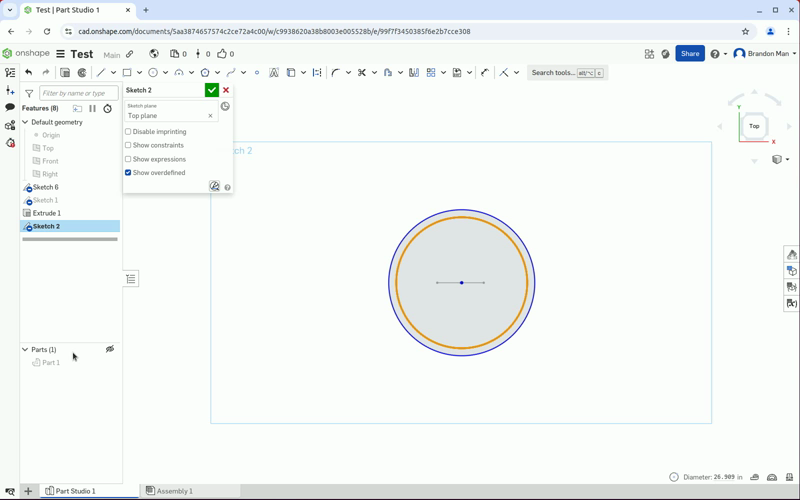
key(shift+e)
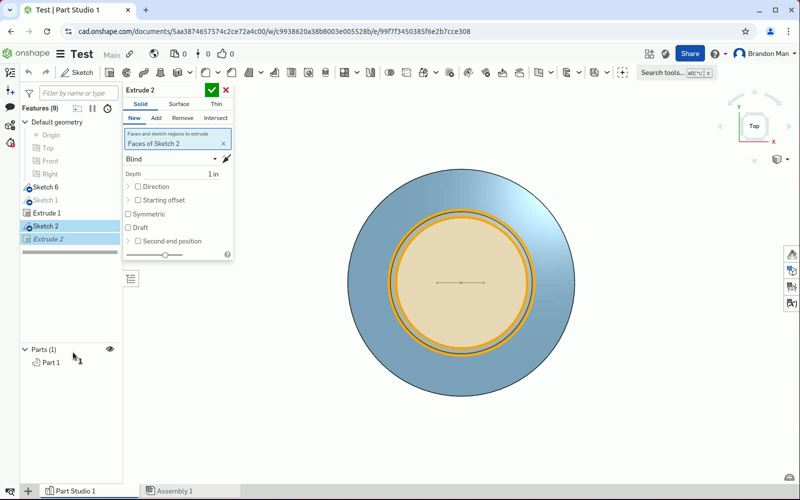
mouse_move(143, 106)
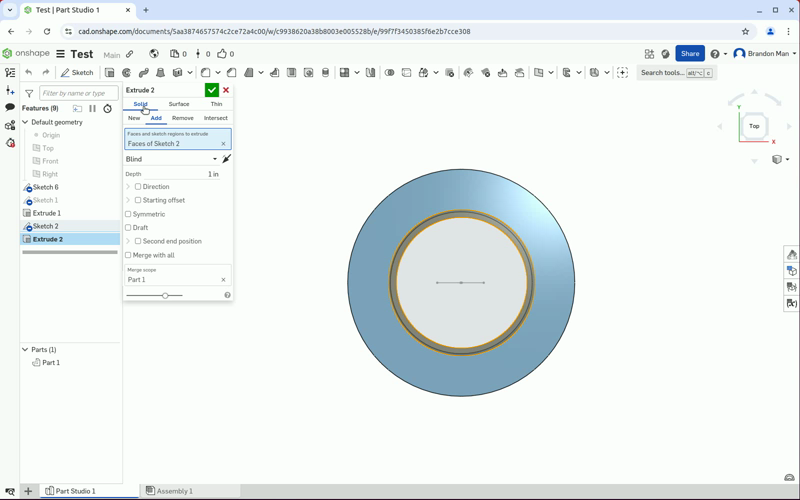
click(143, 106)
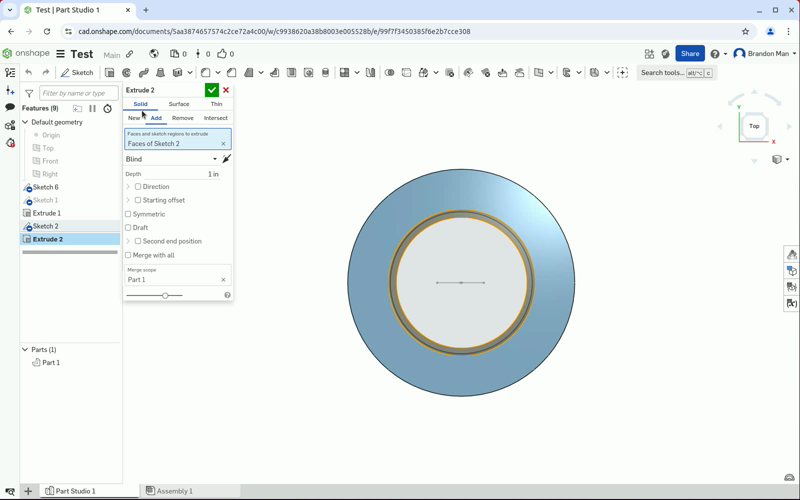
mouse_move(137, 120)
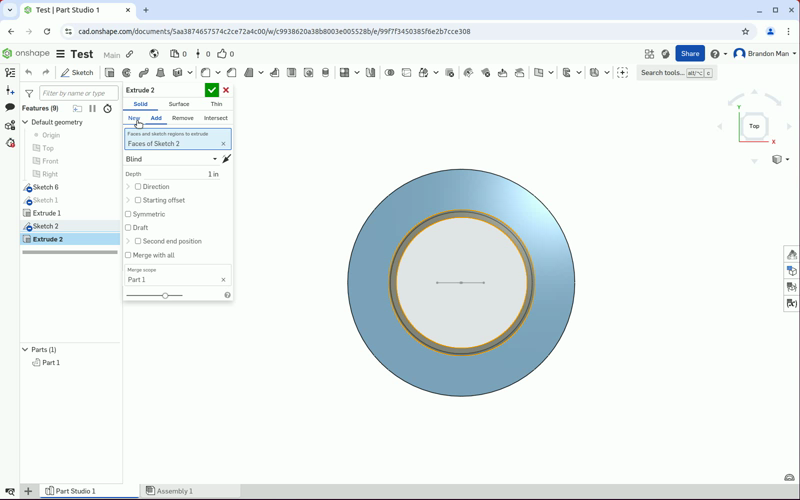
click(137, 120)
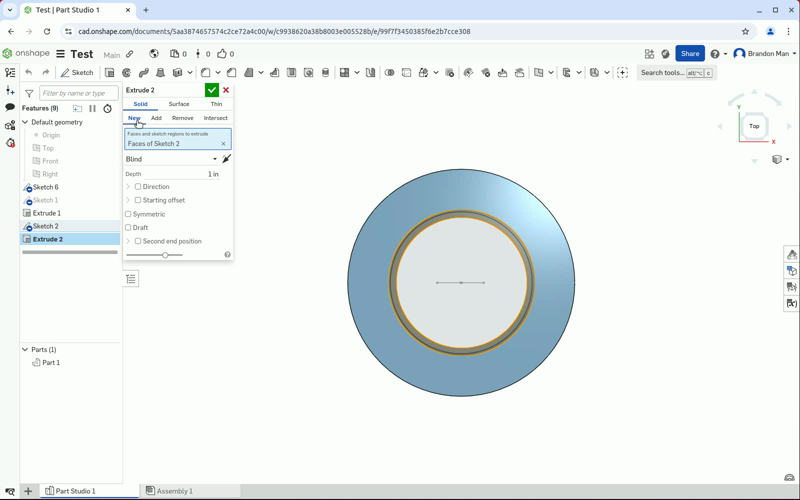
key(tab, 4)
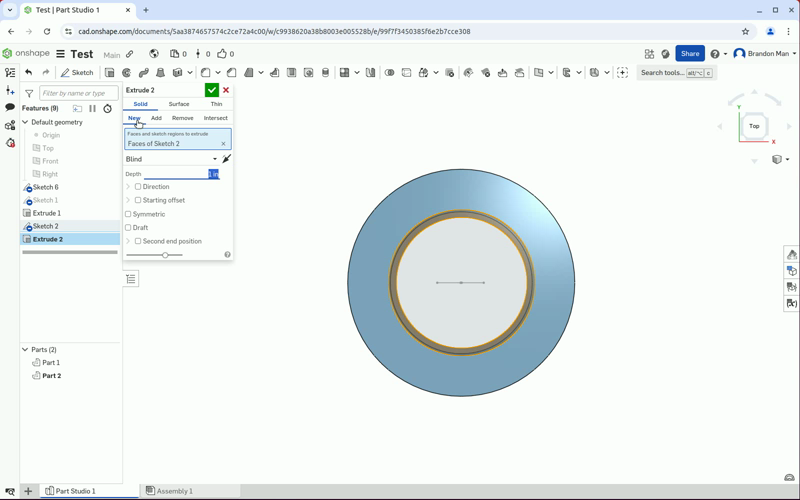
text(12.517)
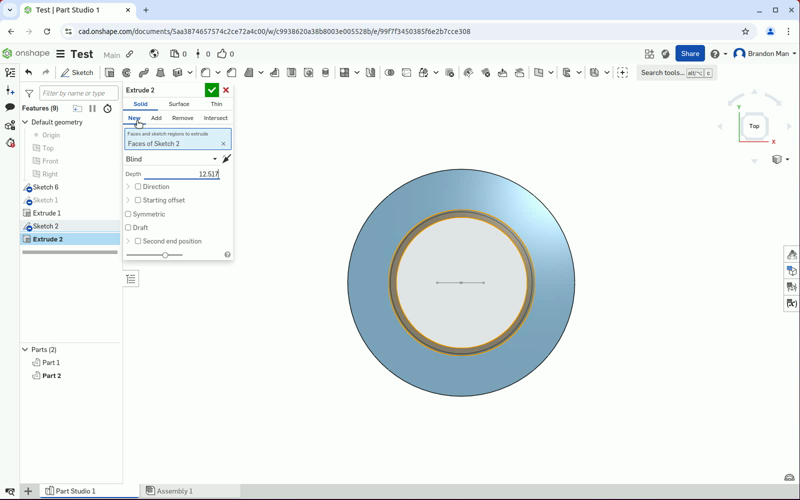
key(enter)
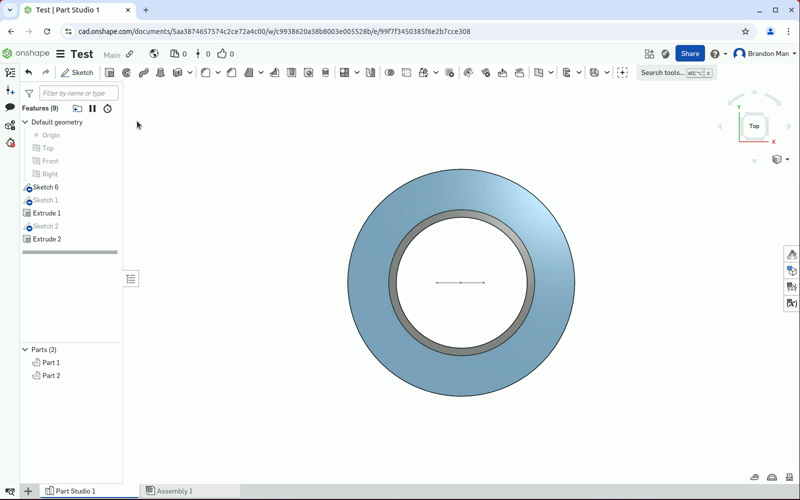
key(shift+h)
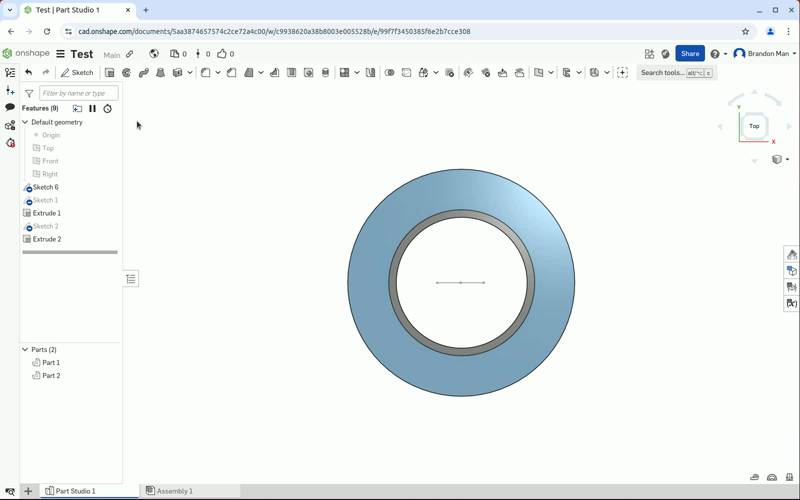
key(shift+h)
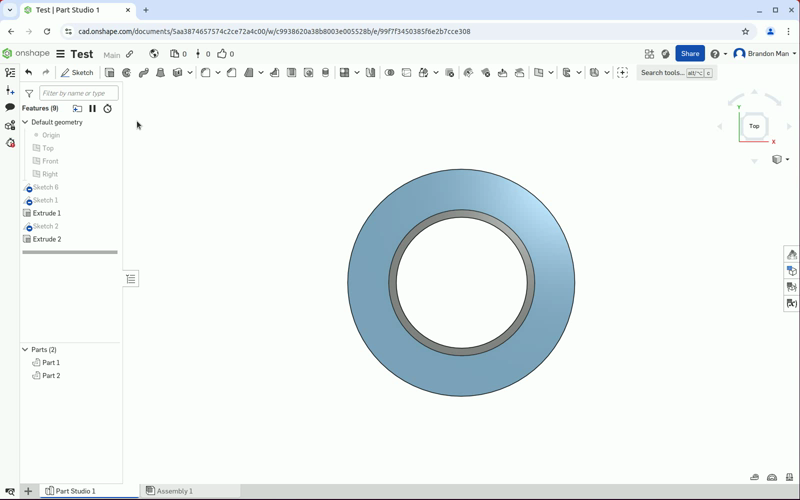
key(shift+7)
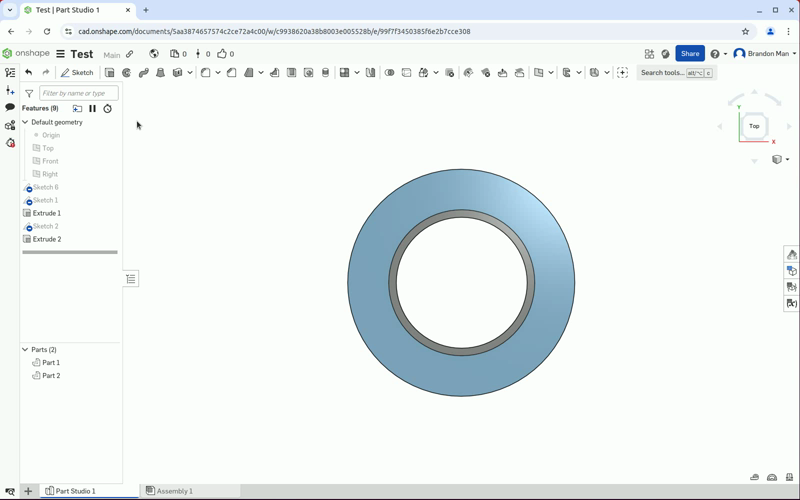
key(up, 3)
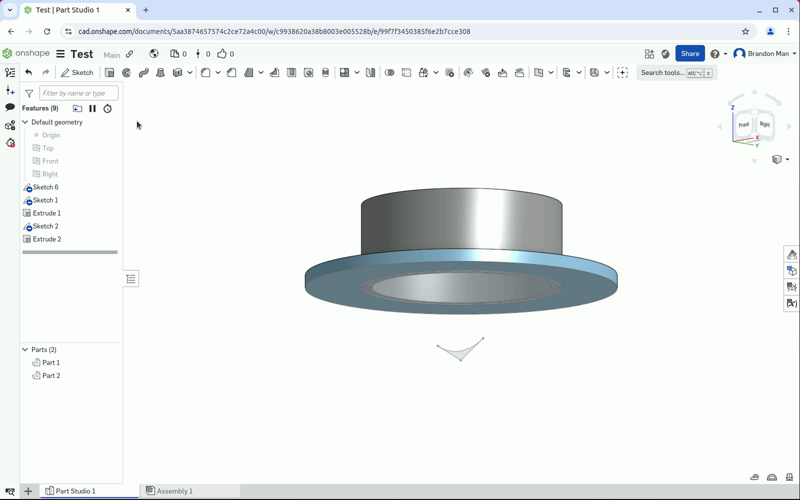
key(left, 3)
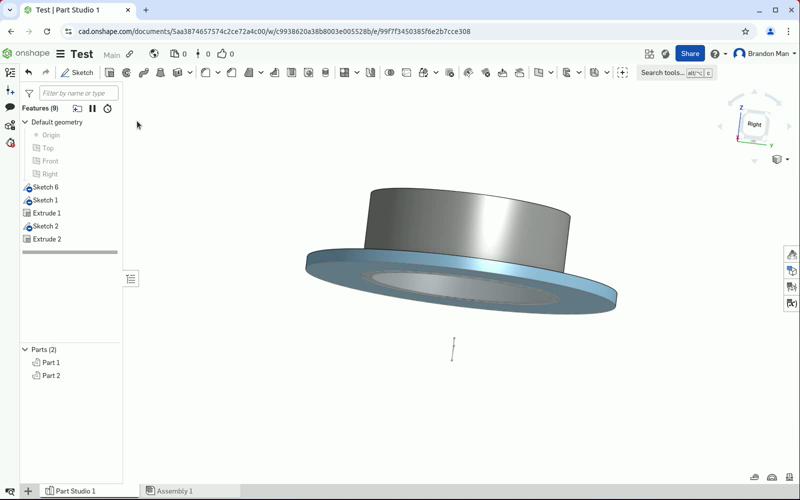
key(right, 3)
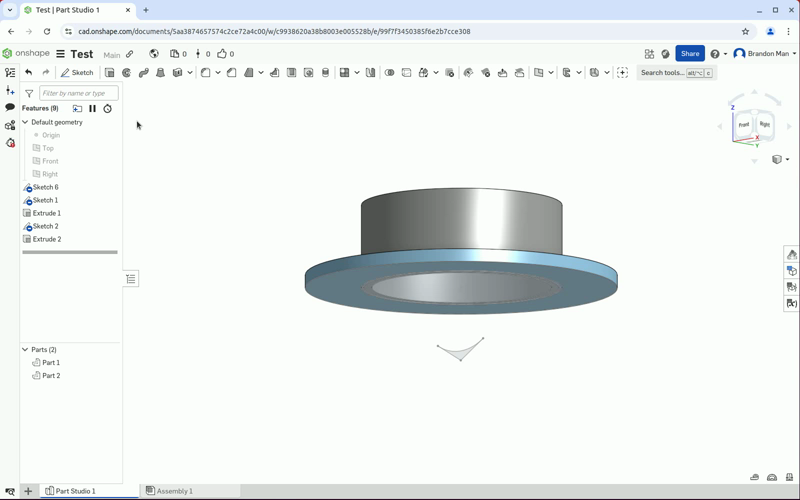
key(down, 3)
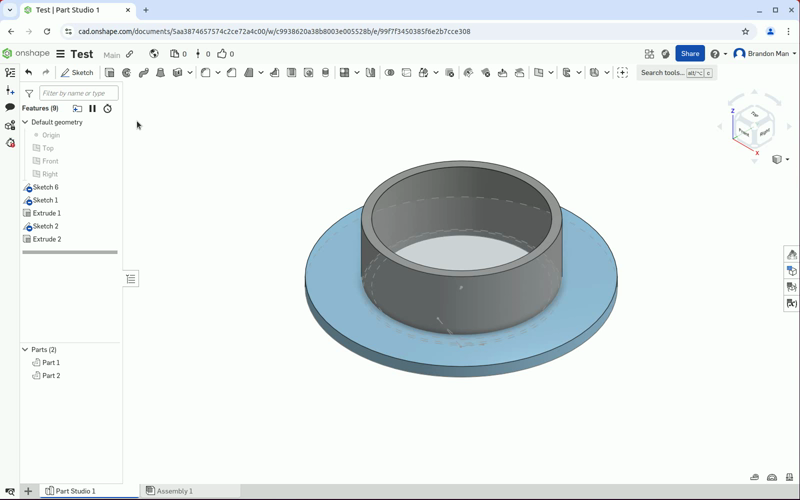
mouse_move(73, 189)
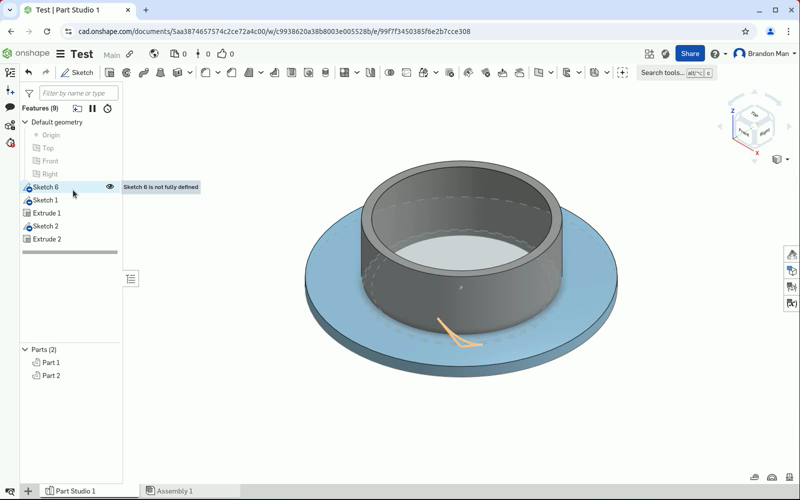
click(73, 189)